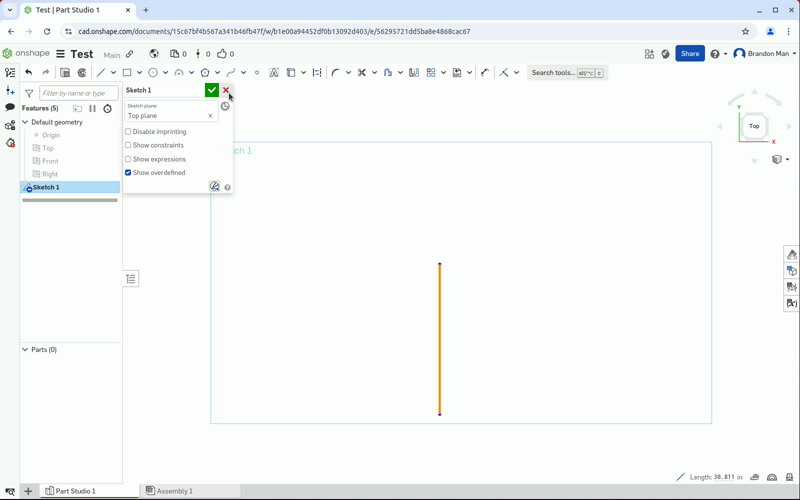
key(shift+h)
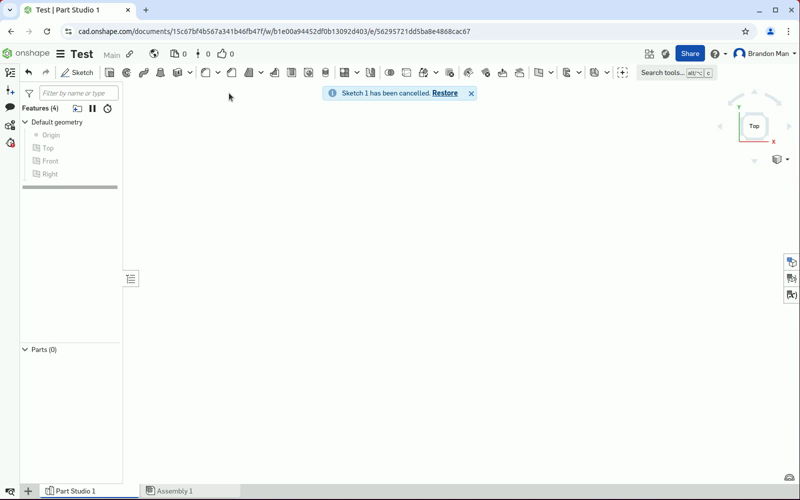
mouse_move(73, 352)
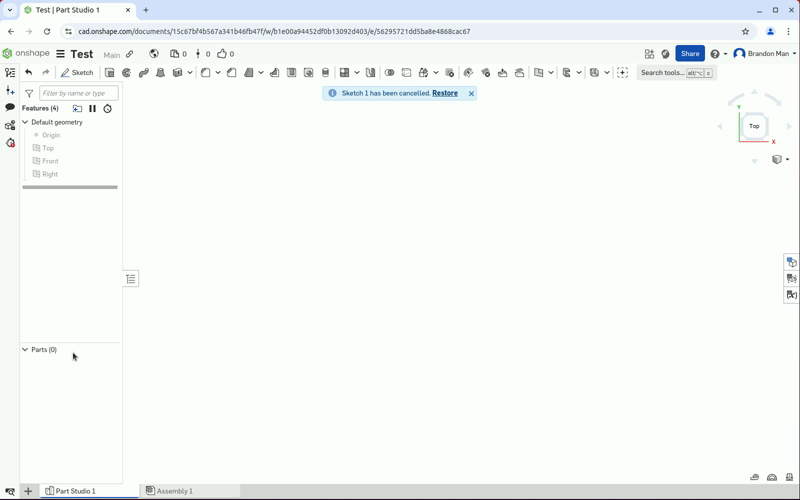
key(y)
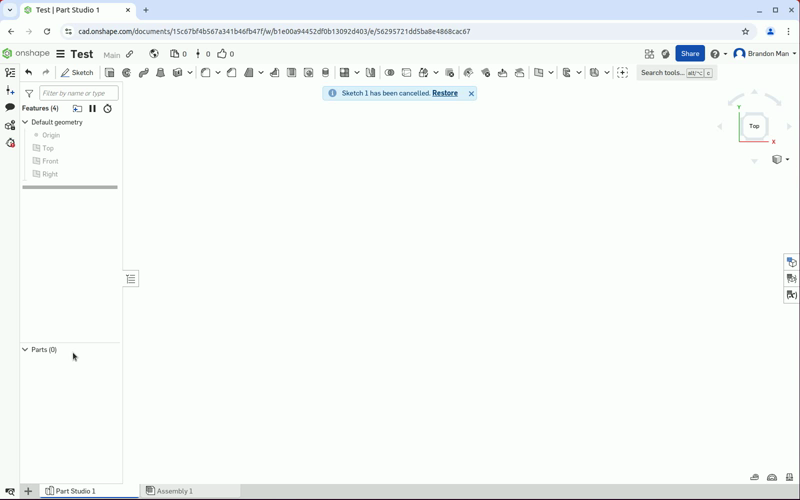
key(shift+p)
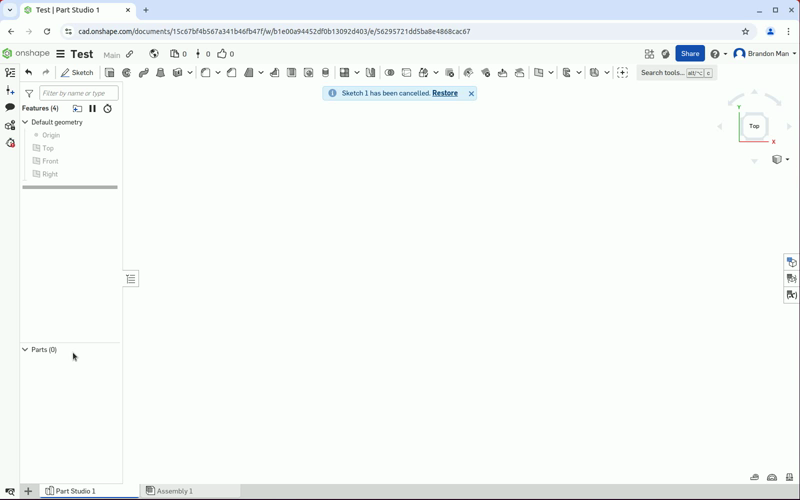
key(space)
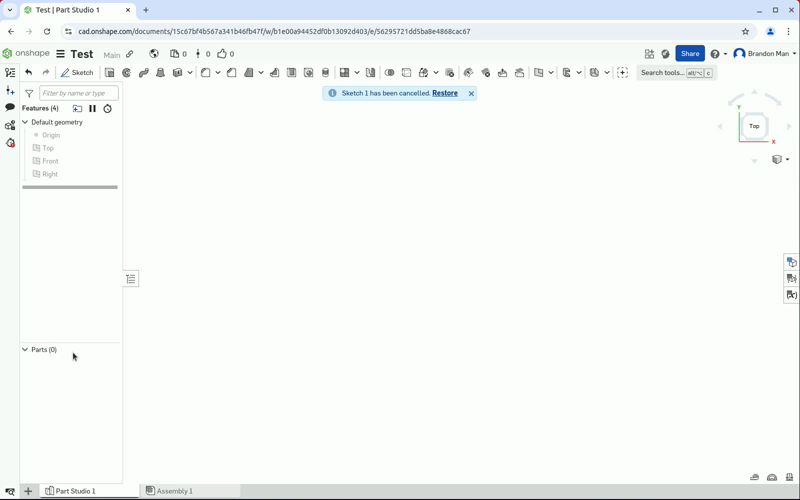
key_down(shift)
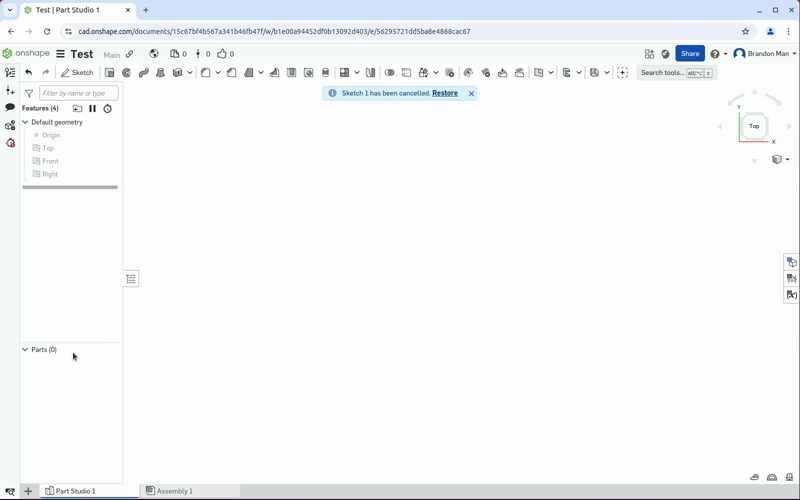
key(up)
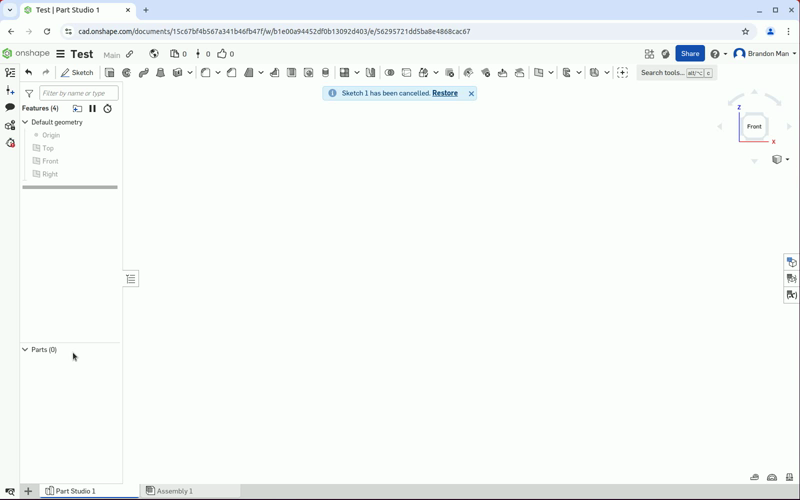
key_up(shift)
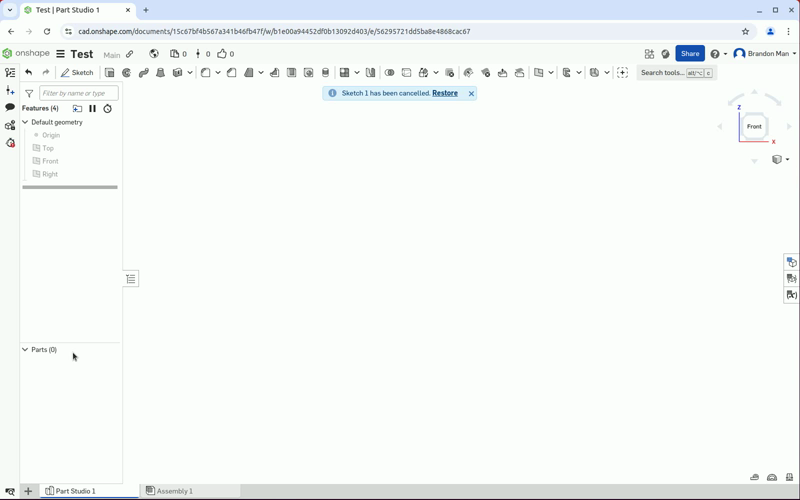
mouse_move(73, 352)
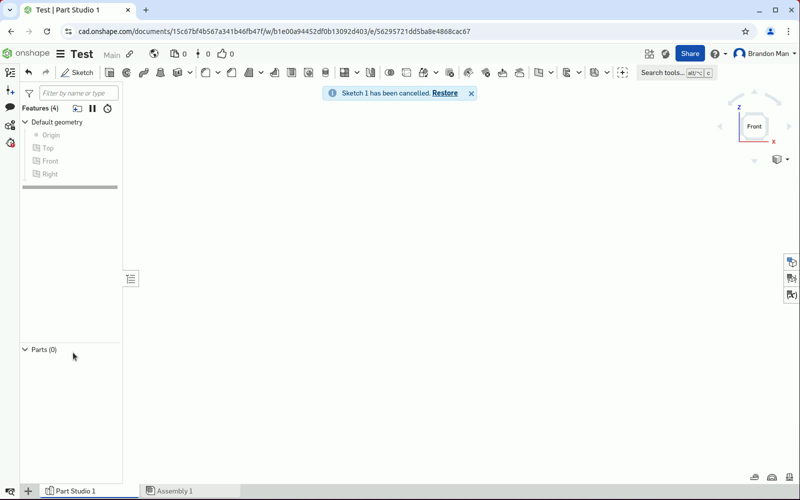
key(shift+y)
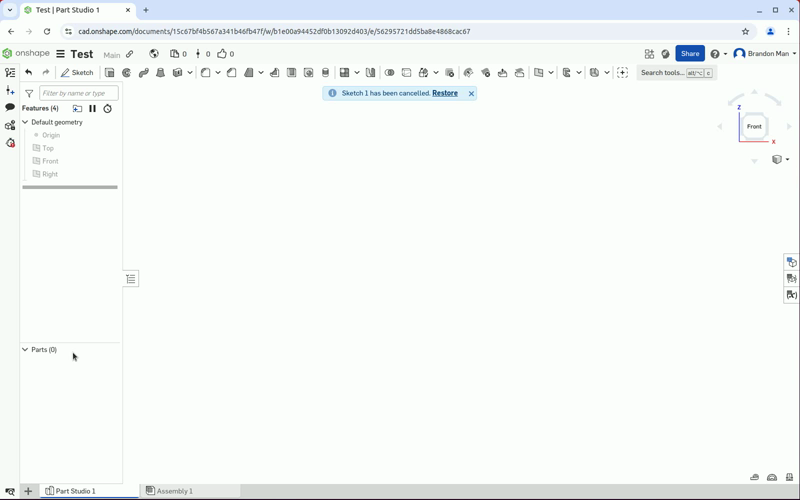
key(shift+s)
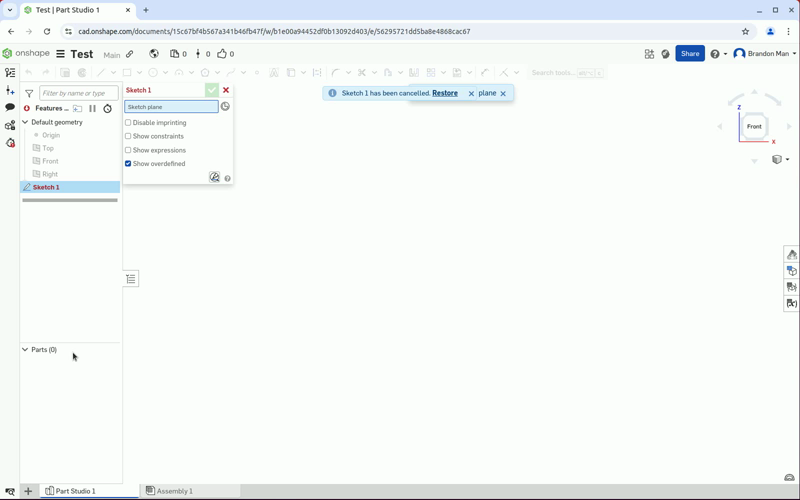
mouse_move(73, 163)
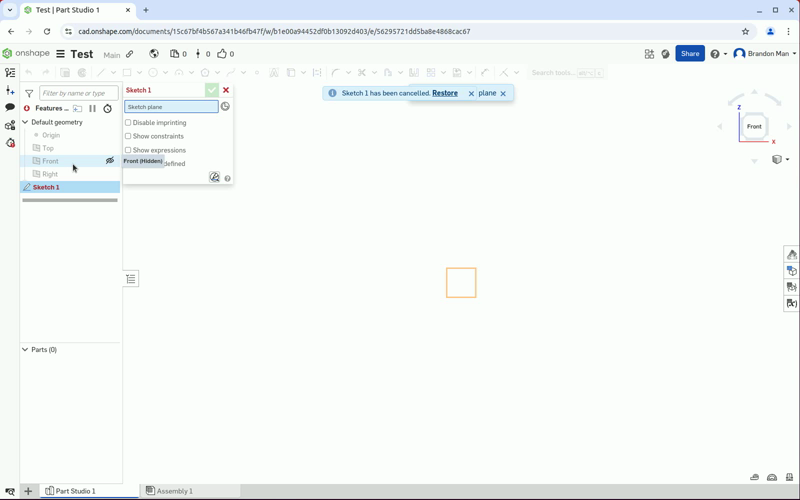
click(73, 163)
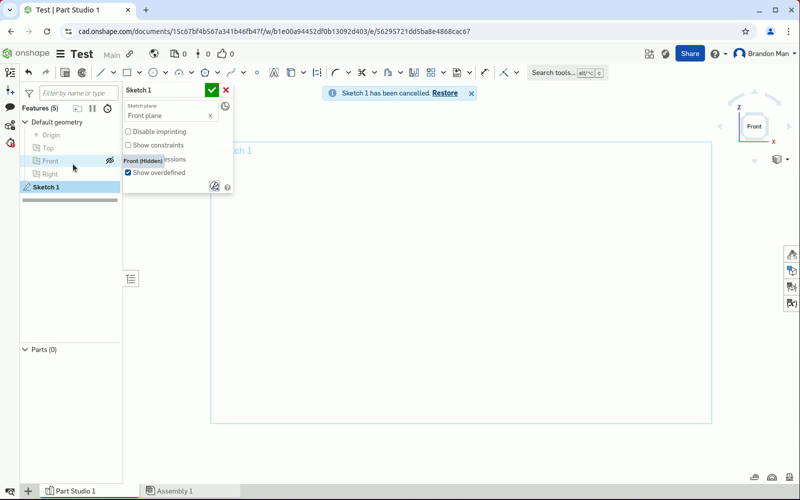
mouse_move(73, 352)
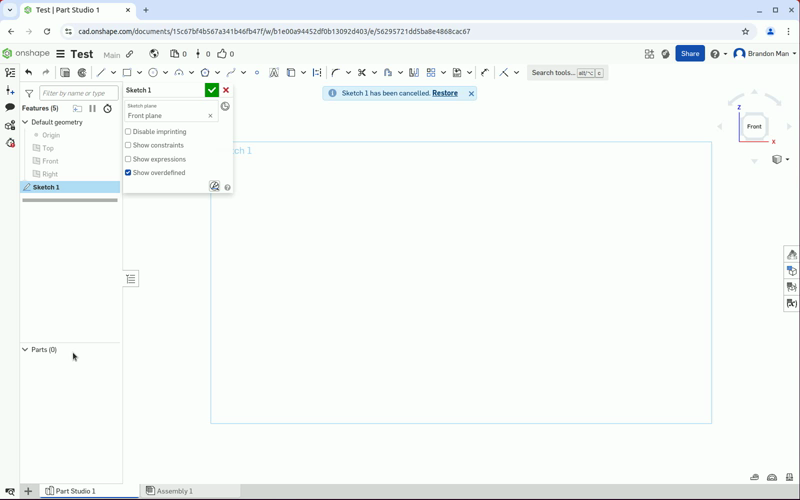
key(y)
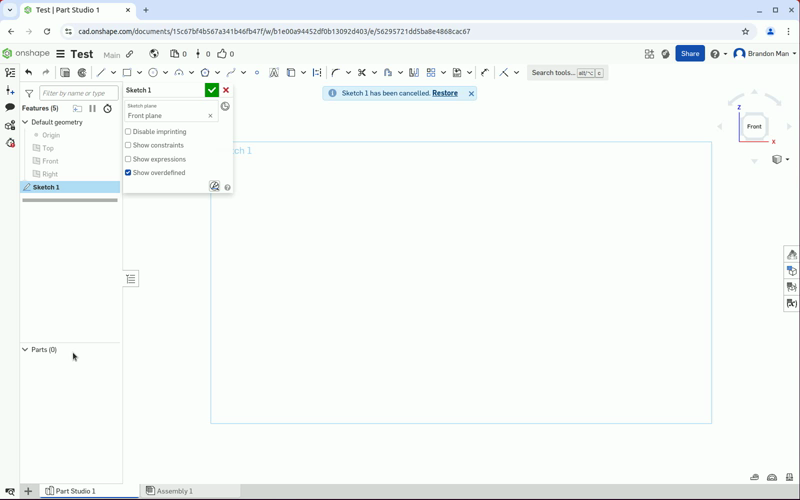
key(c)
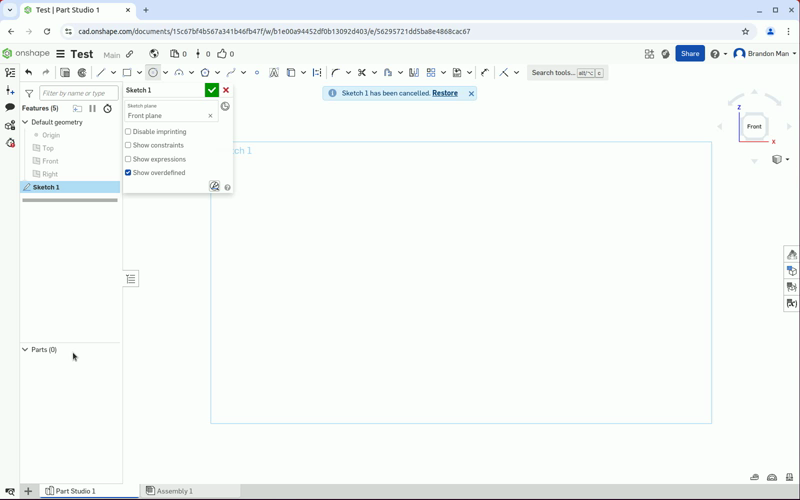
key_down(shift)
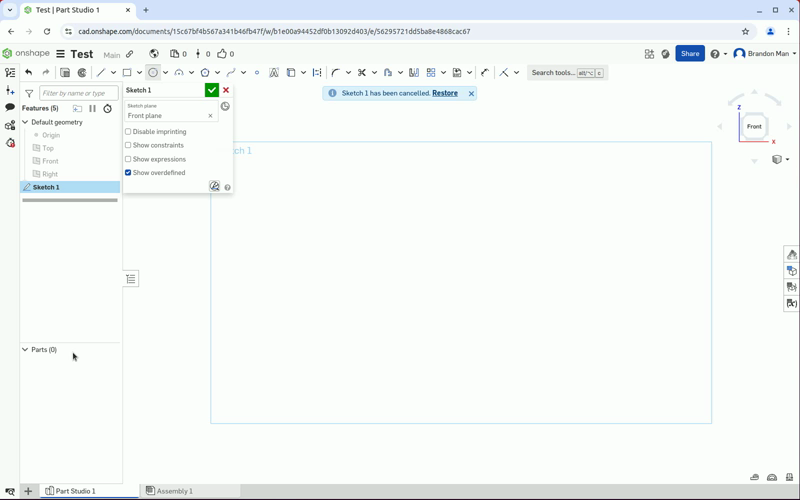
mouse_move(461, 282)
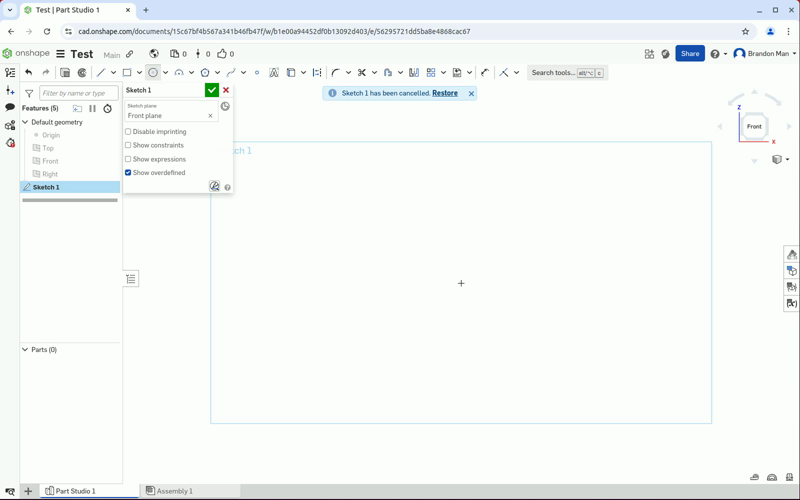
click(461, 282)
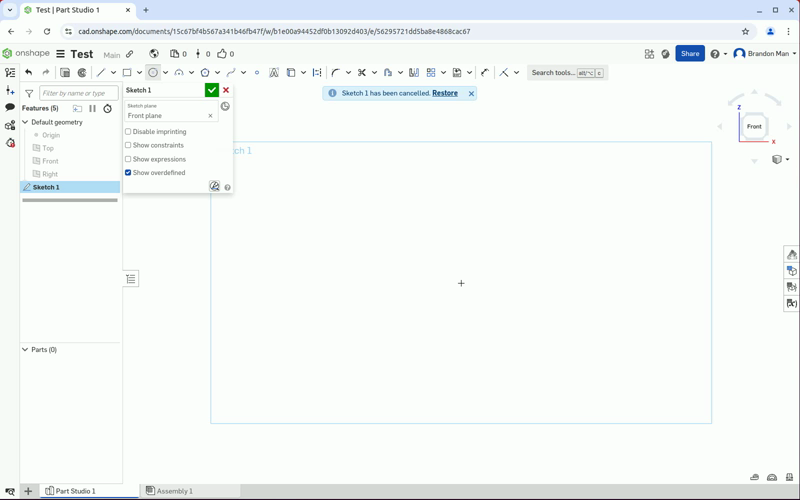
key_up(shift)
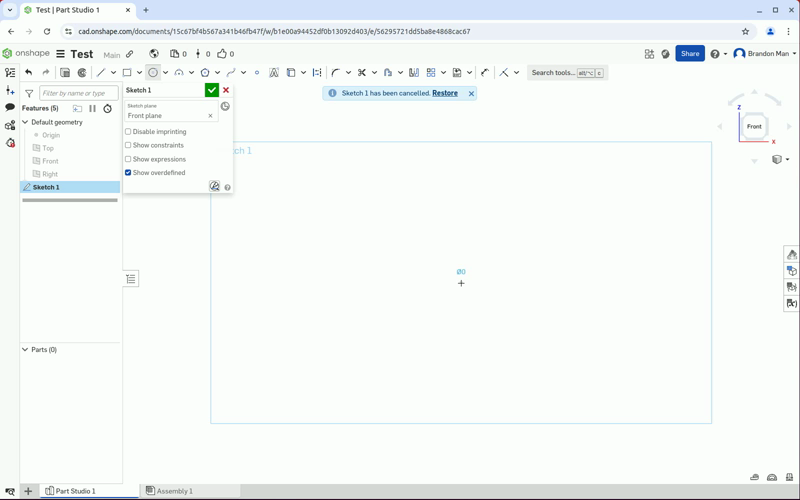
mouse_move(490, 282)
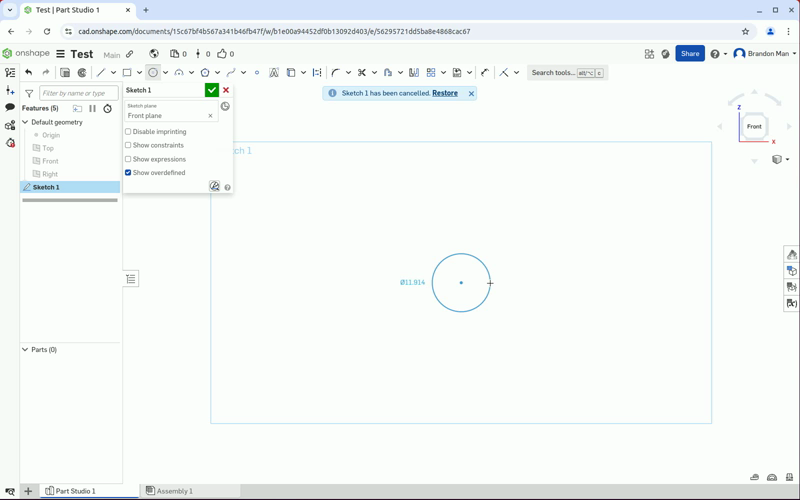
click(490, 282)
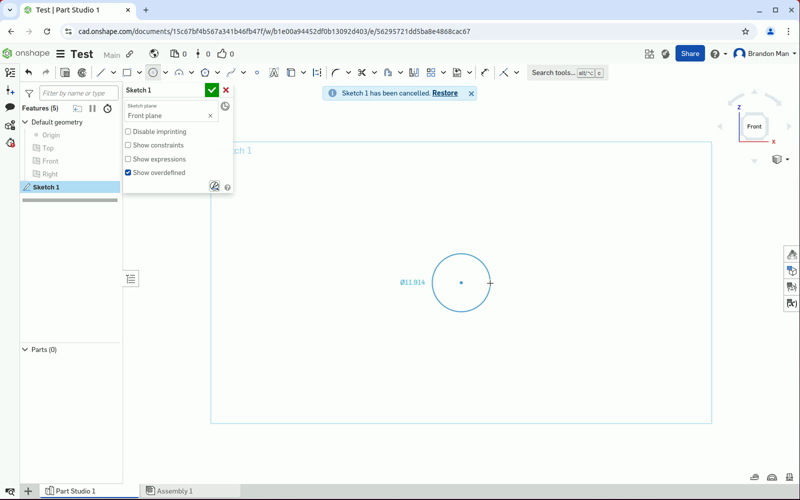
key(esc)
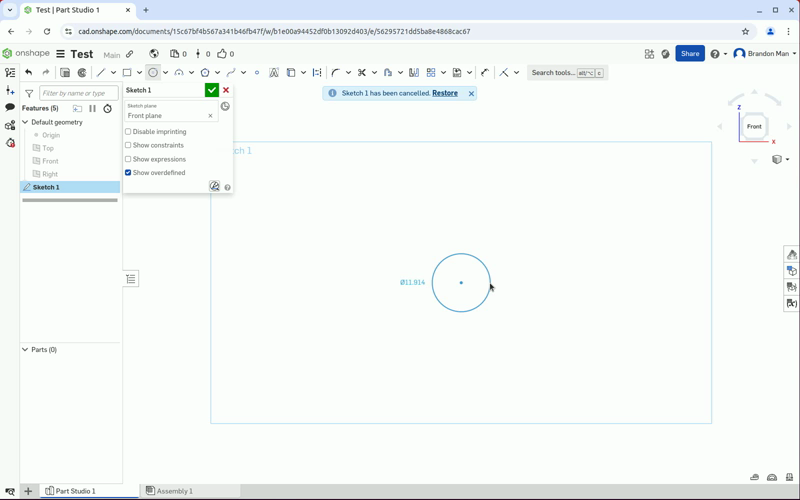
mouse_move(467, 303)
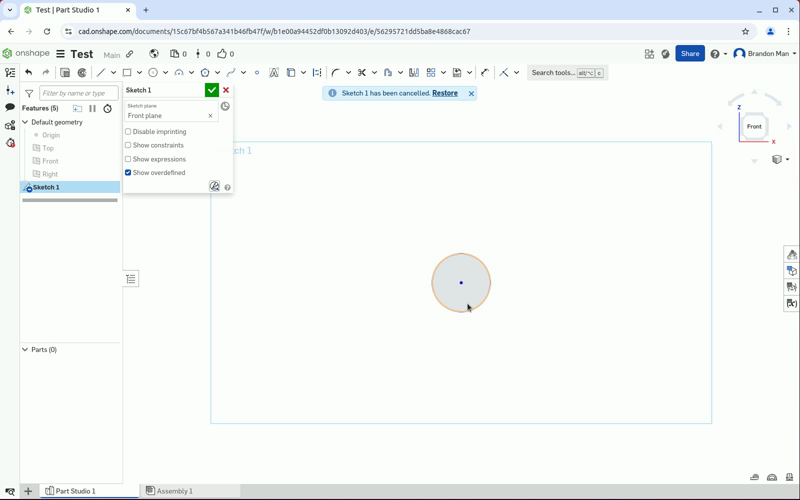
click(467, 303)
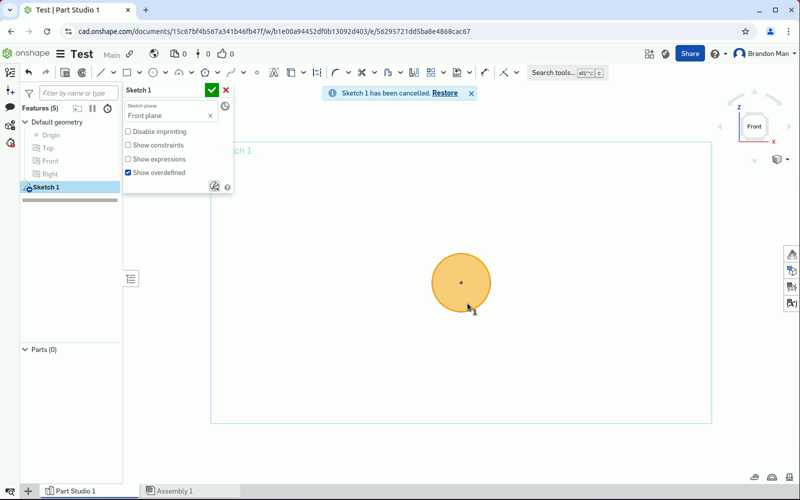
mouse_move(73, 352)
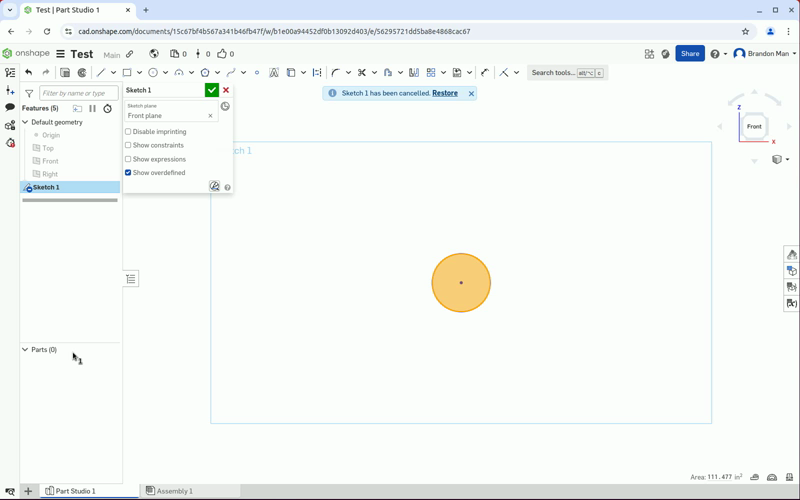
key(shift+y)
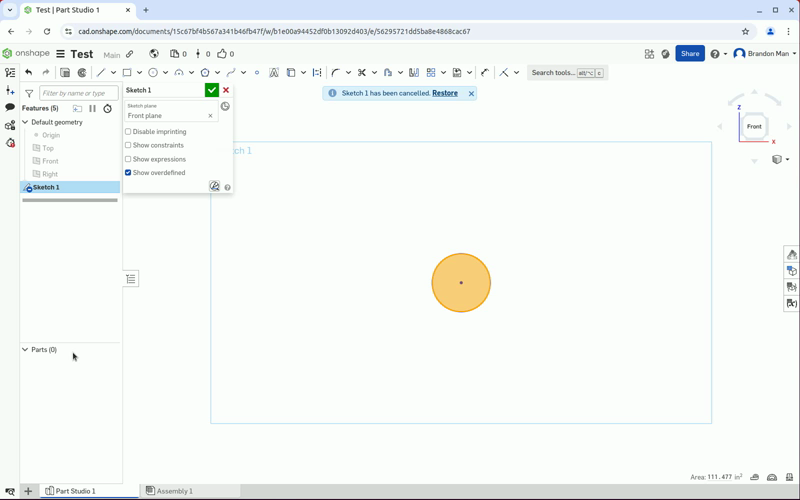
key(shift+e)
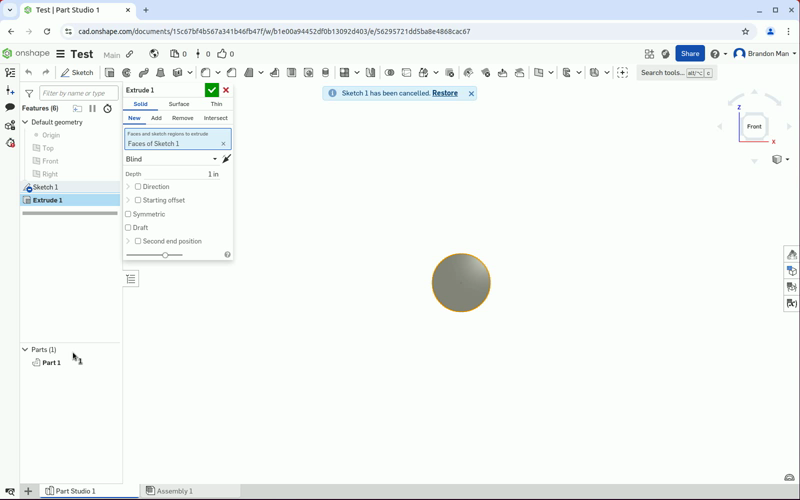
mouse_move(143, 106)
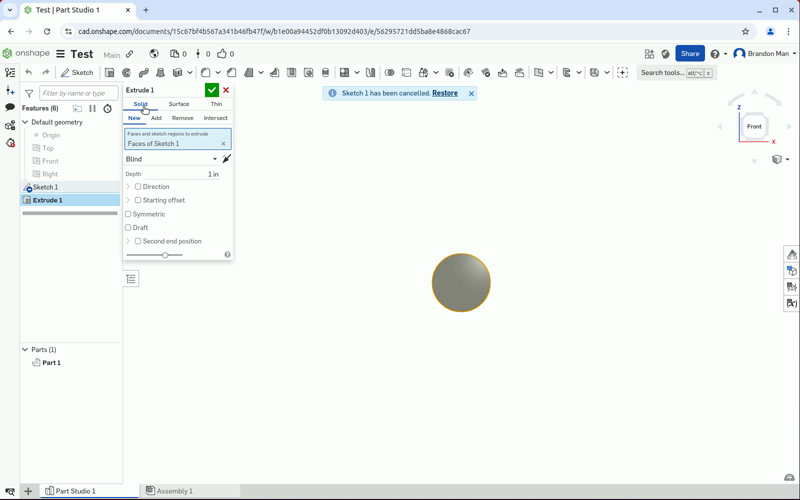
click(143, 106)
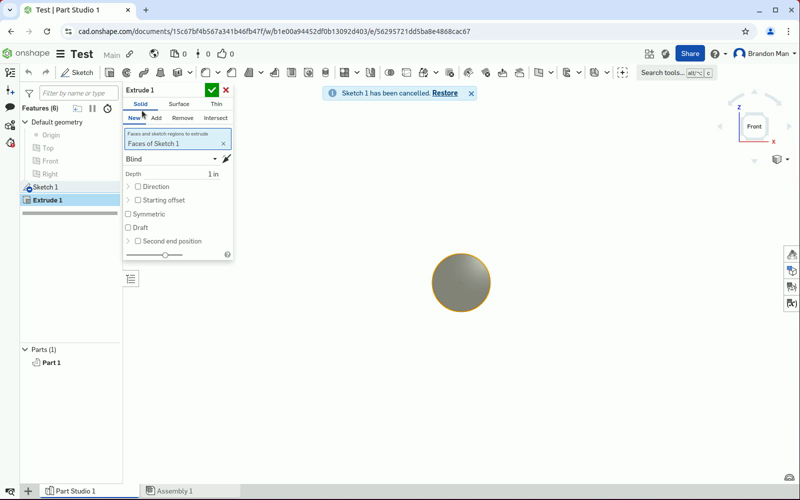
mouse_move(137, 120)
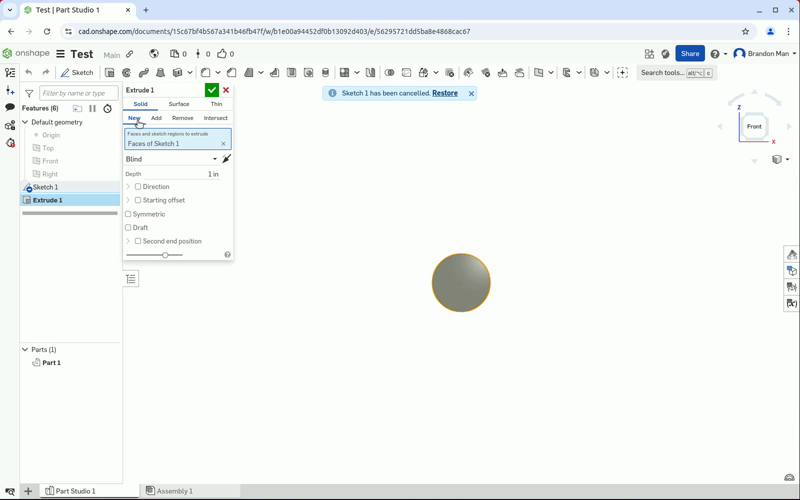
click(137, 120)
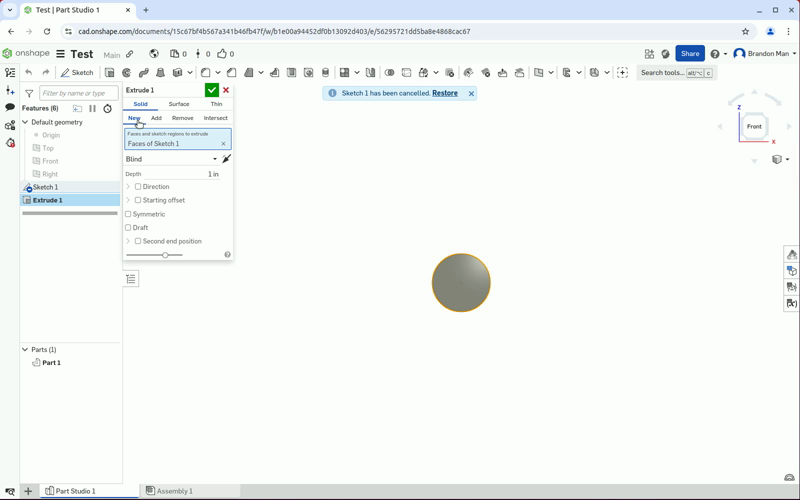
key(tab, 4)
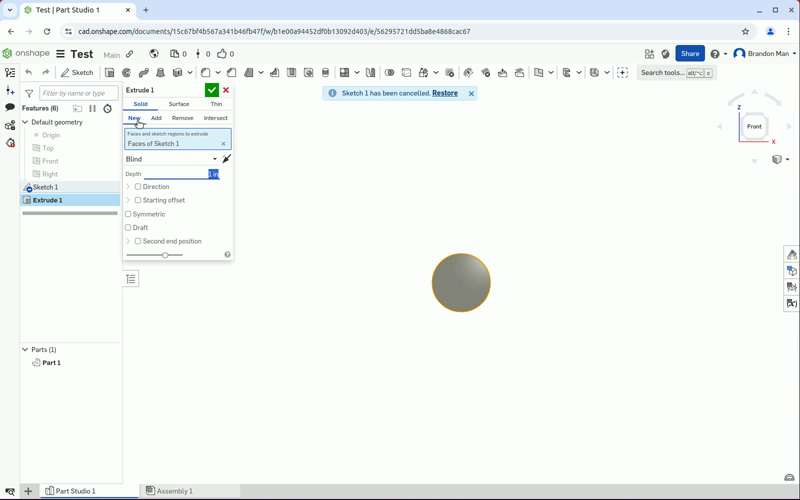
text(23.108)
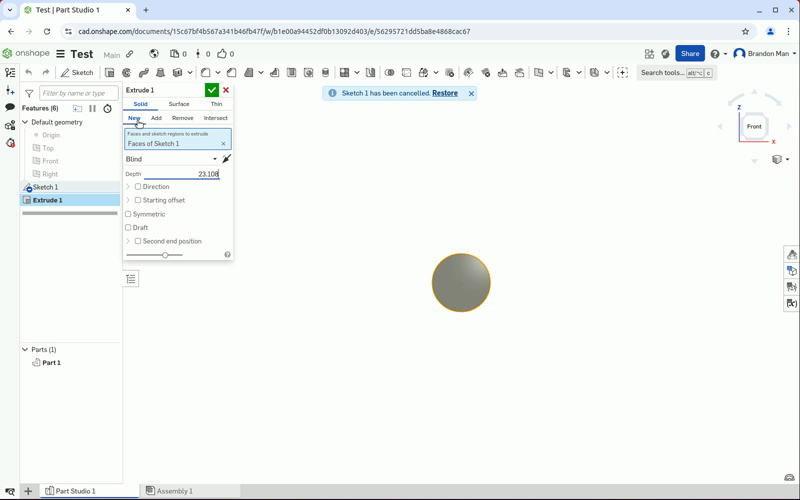
key(enter)
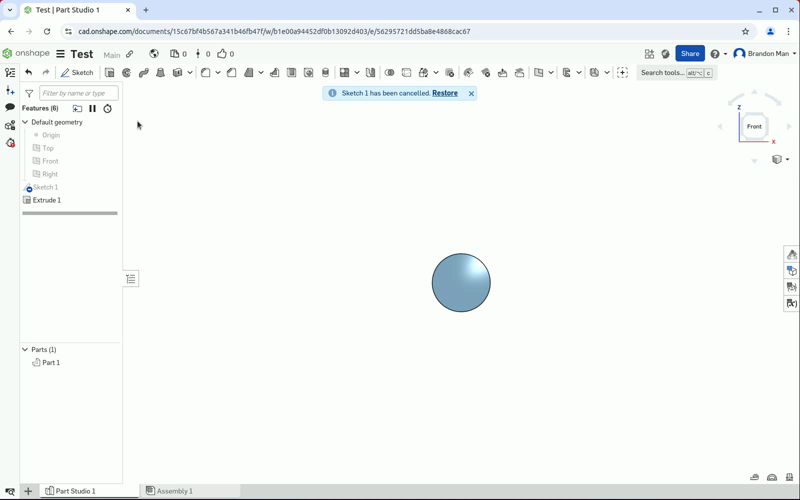
key(shift+h)
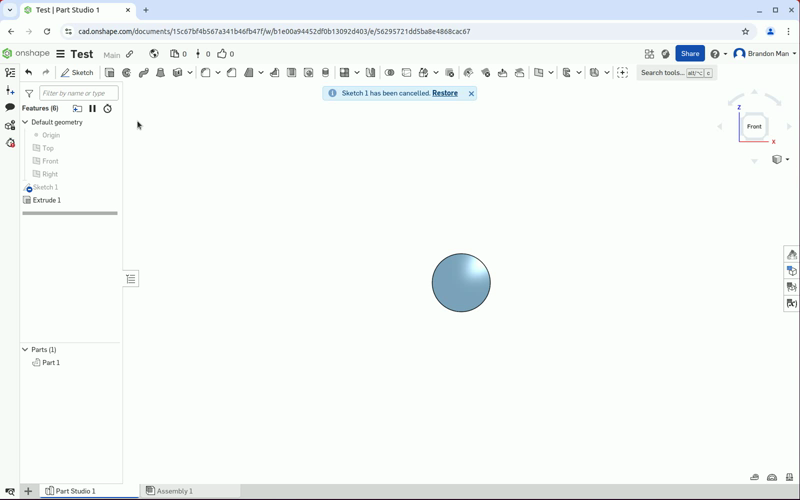
key(shift+h)
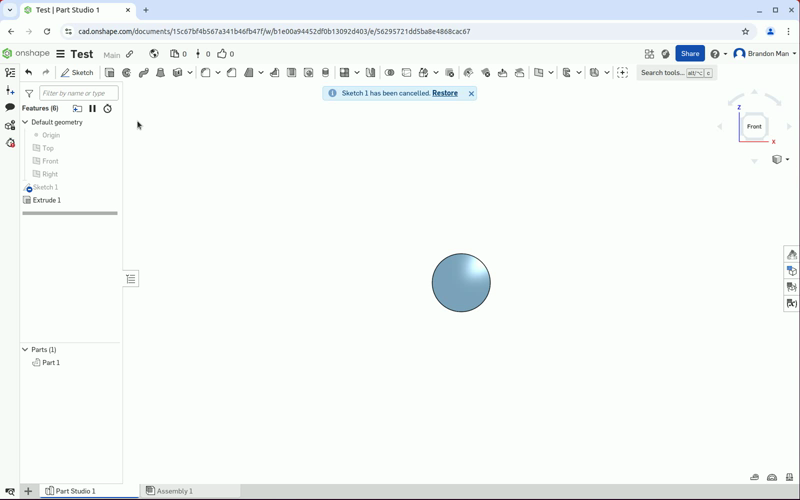
mouse_move(73, 189)
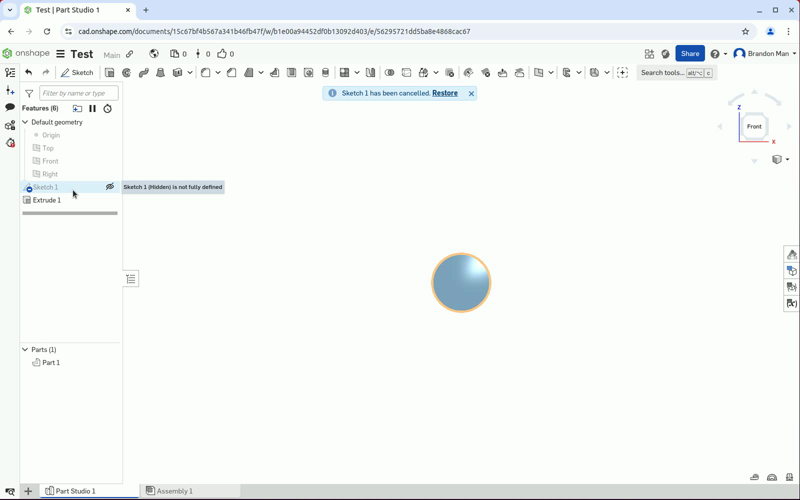
click(73, 189)
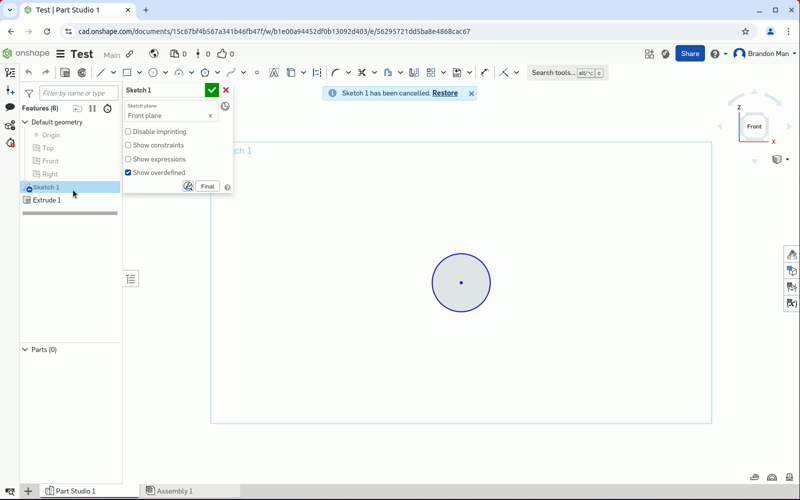
mouse_move(229, 92)
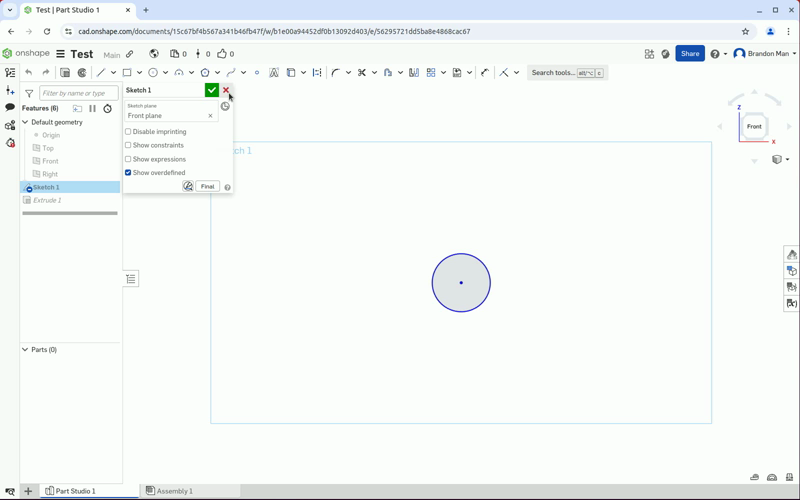
click(229, 92)
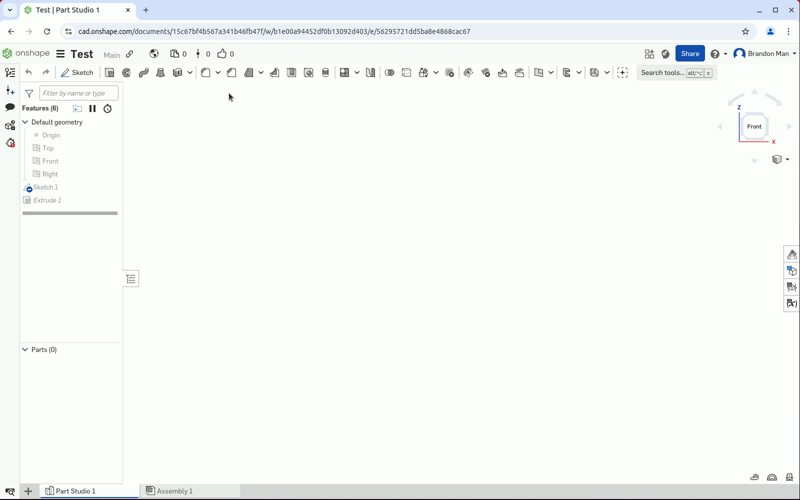
mouse_move(541, 75)
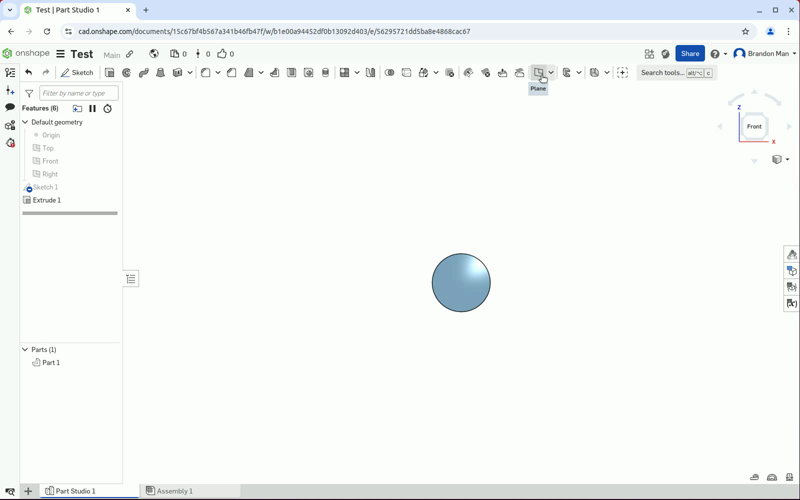
click(541, 75)
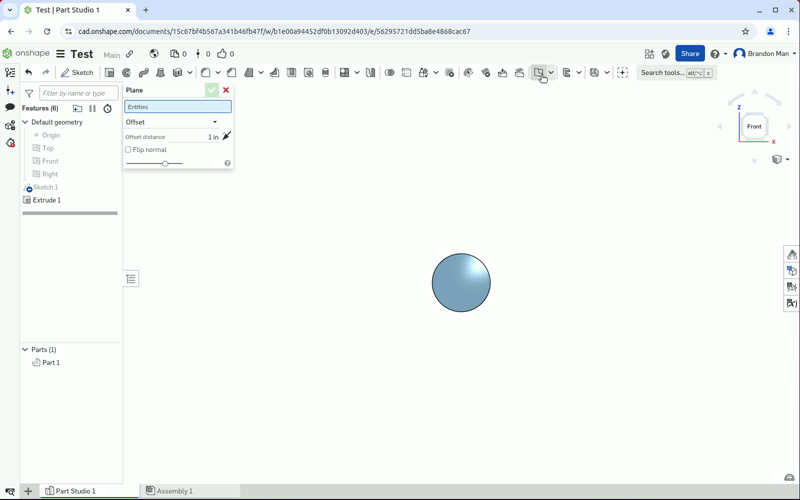
mouse_move(73, 163)
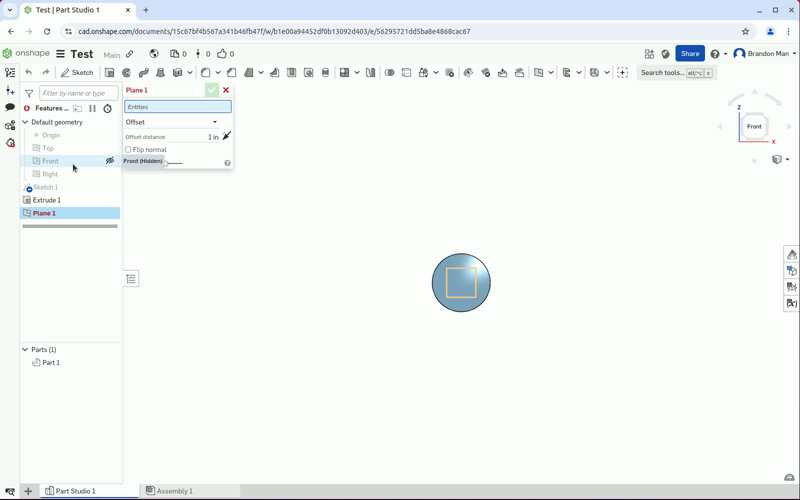
click(73, 163)
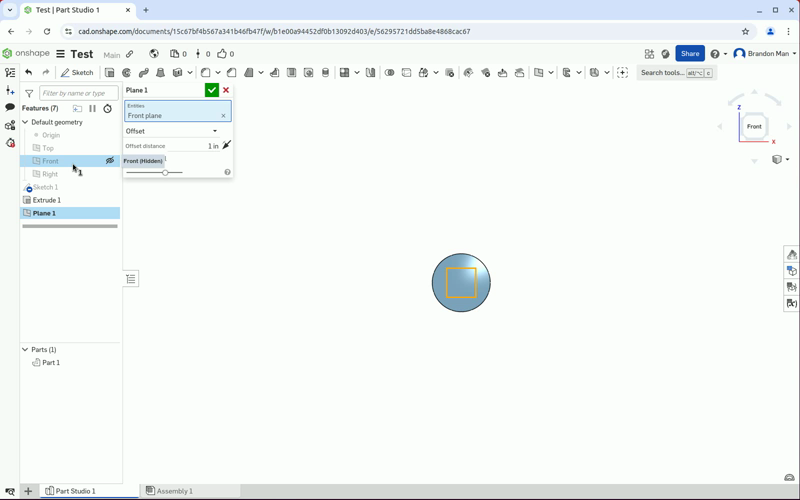
key(tab, 2)
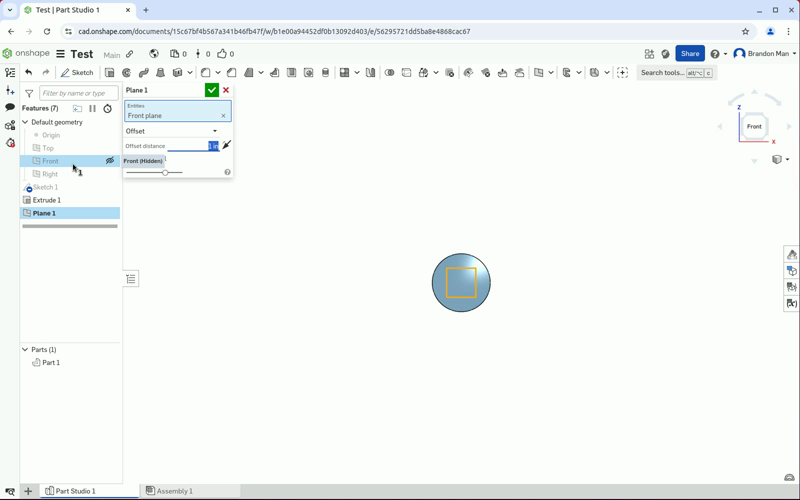
text(23.108)
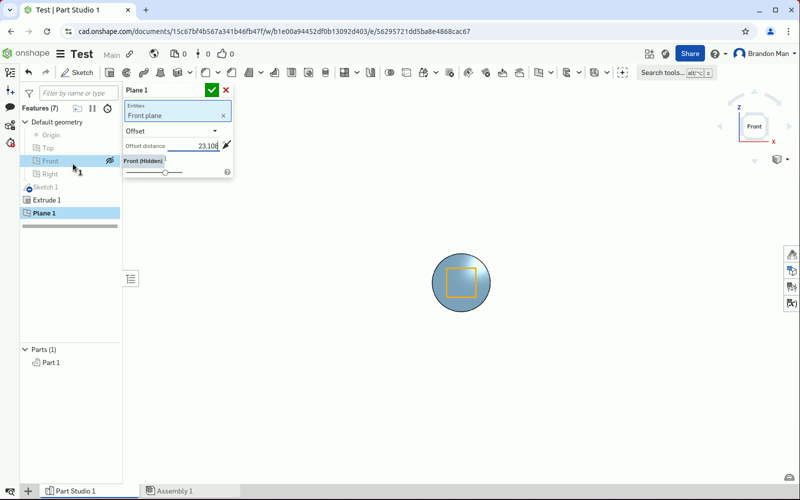
key(enter, 2)
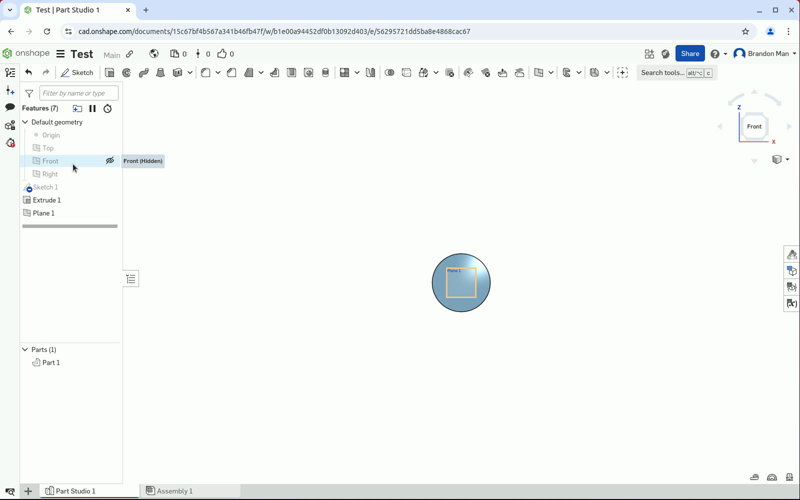
key(shift+s)
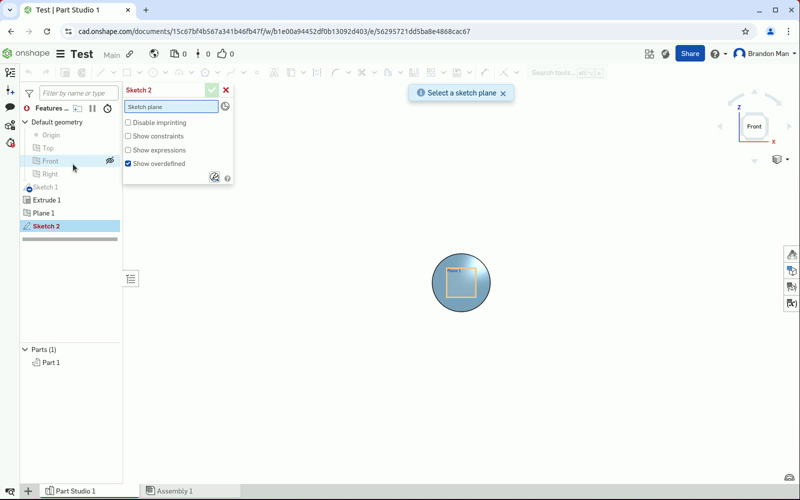
mouse_move(73, 215)
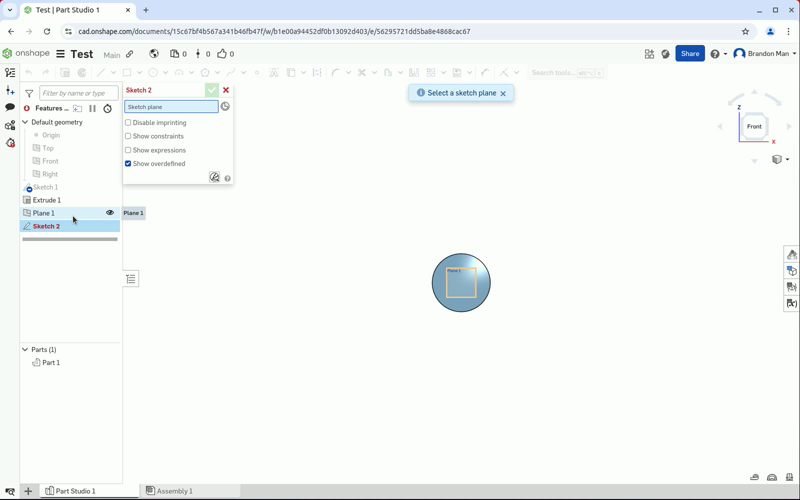
click(73, 215)
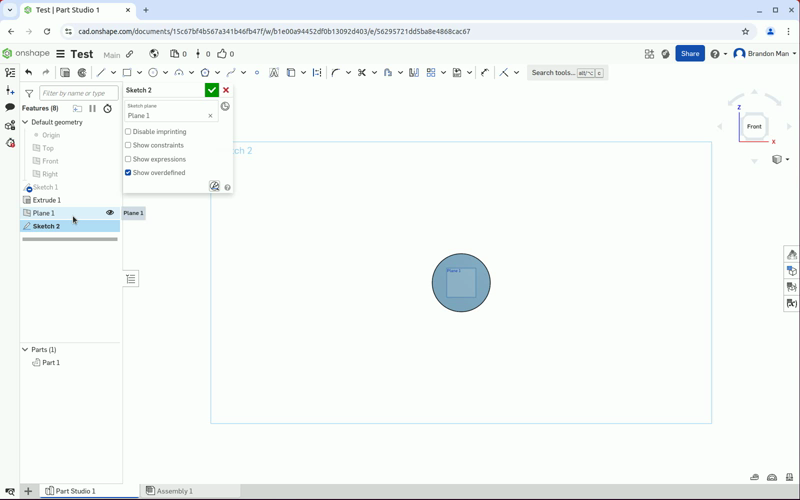
mouse_move(73, 352)
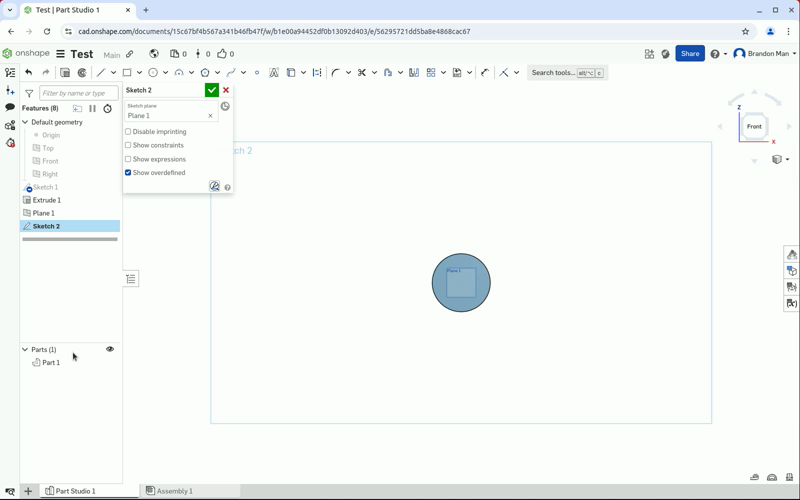
key(y)
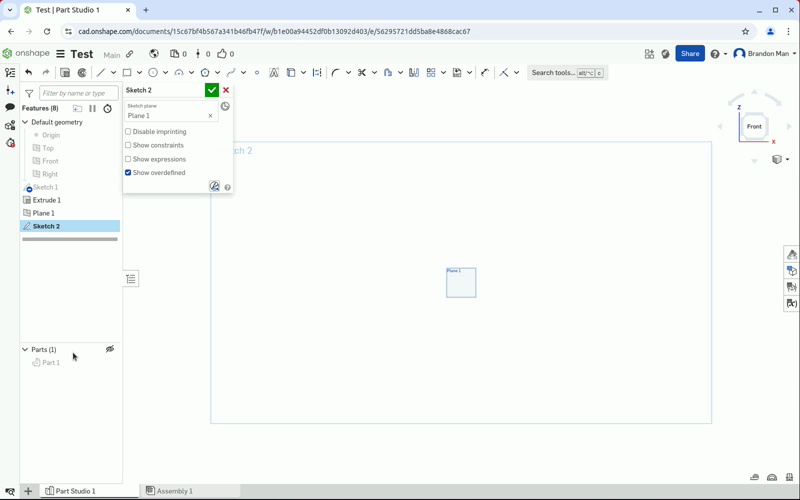
key(c)
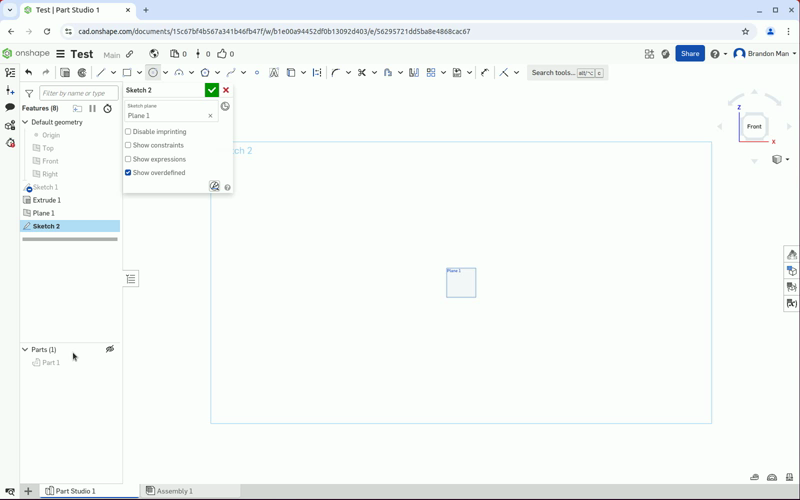
key_down(shift)
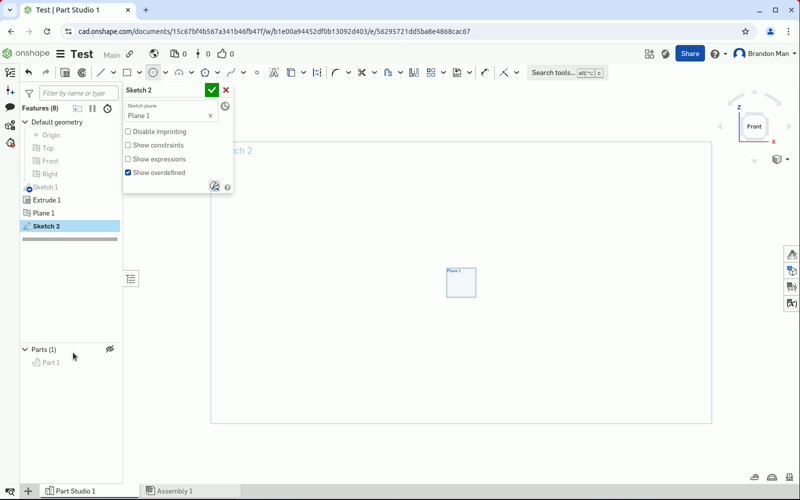
mouse_move(461, 282)
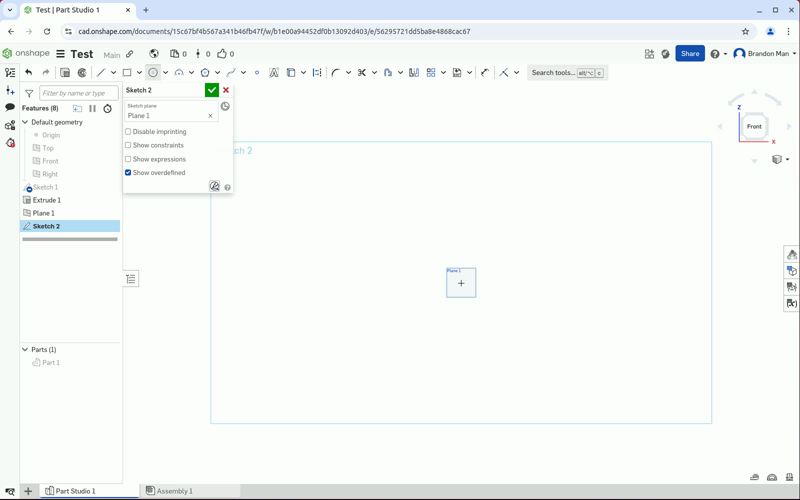
click(461, 282)
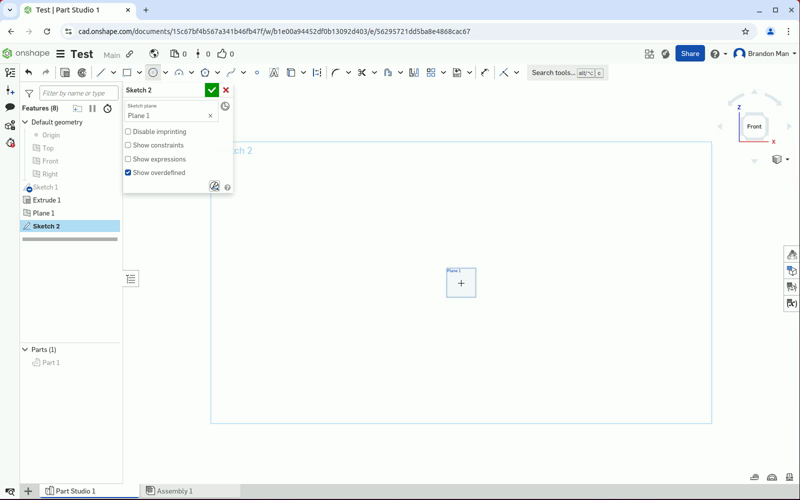
key_up(shift)
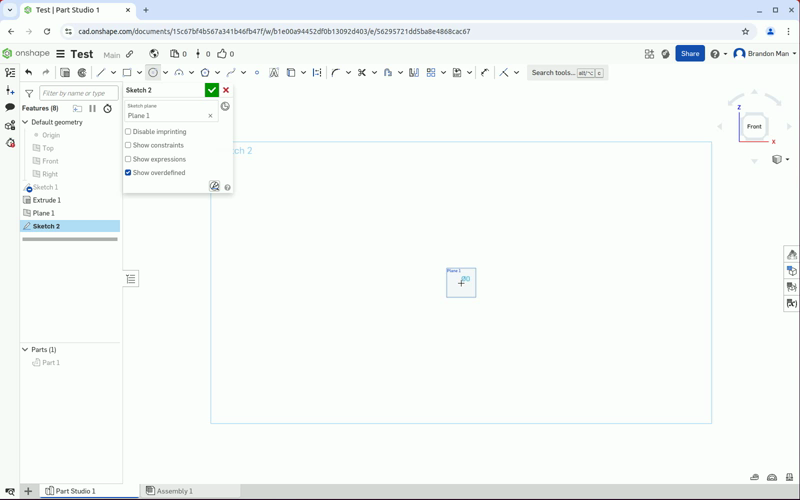
mouse_move(486, 282)
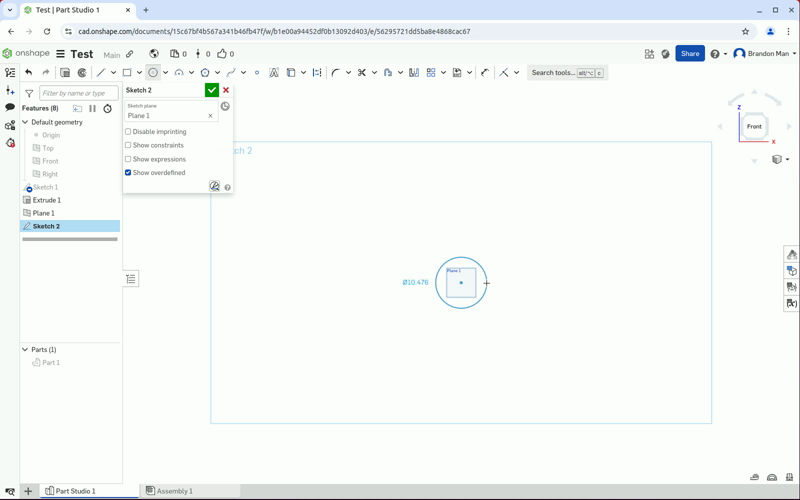
click(486, 282)
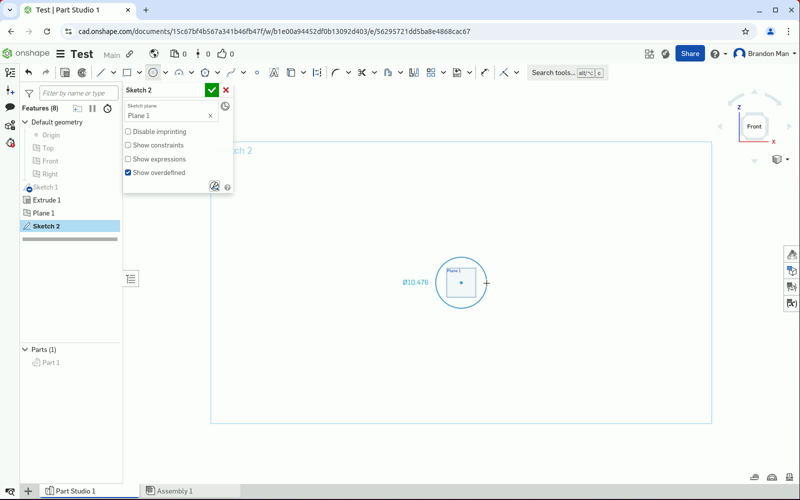
key(esc)
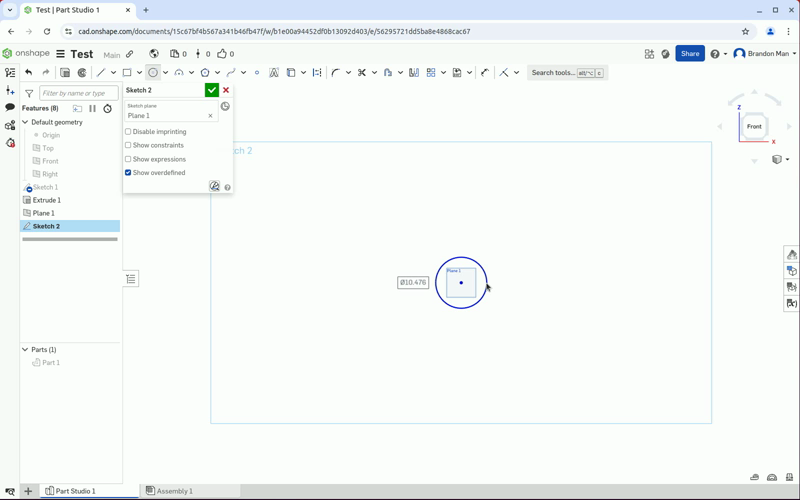
mouse_move(475, 298)
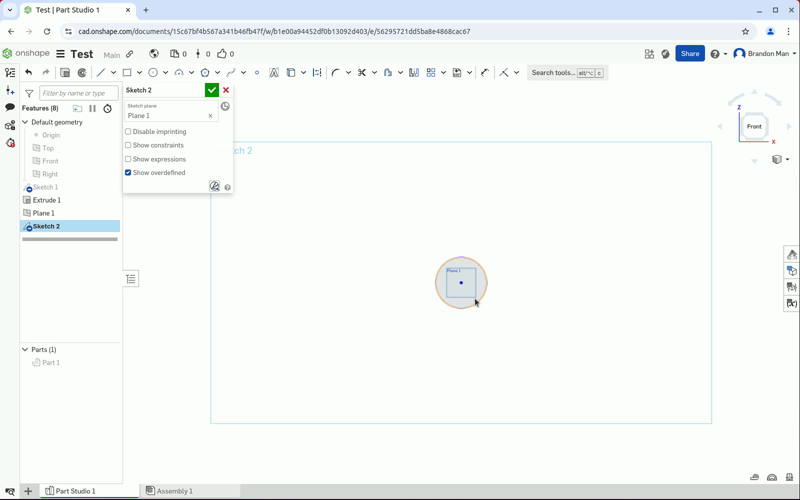
click(475, 298)
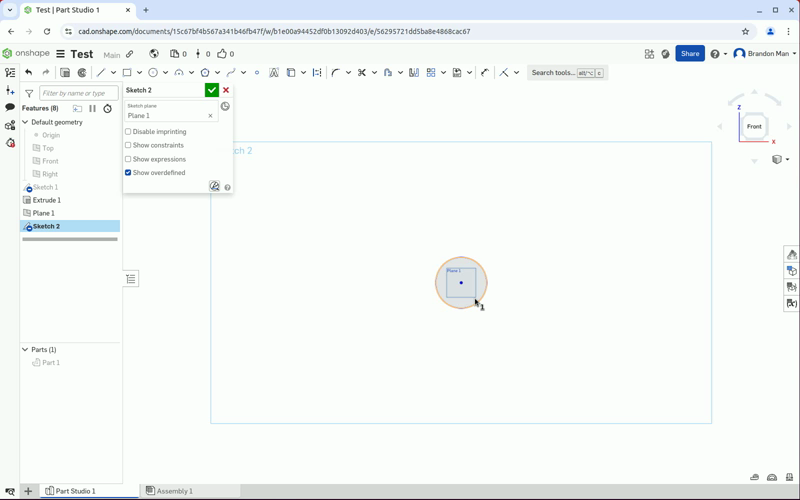
mouse_move(73, 352)
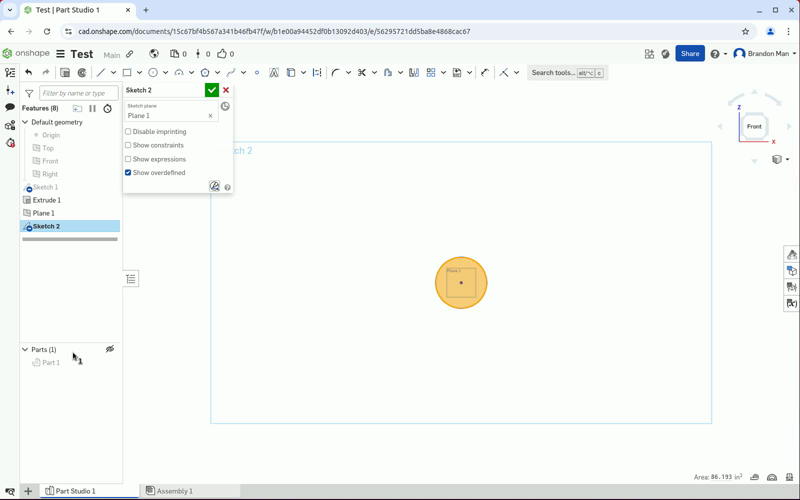
key(shift+y)
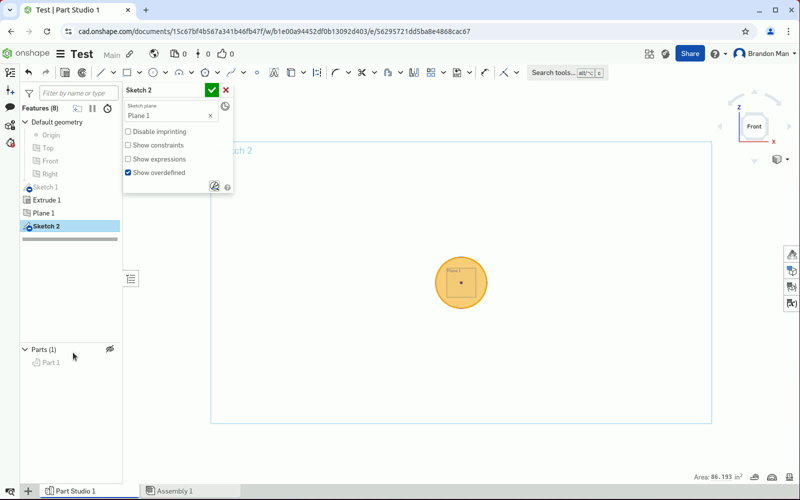
key(shift+e)
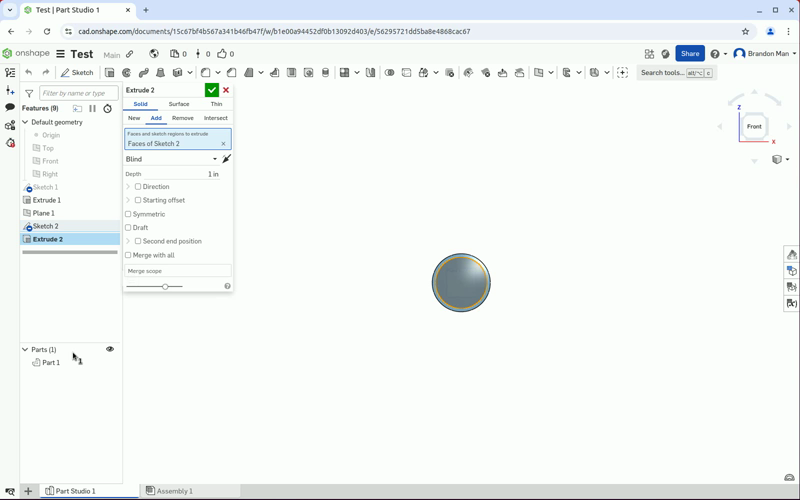
mouse_move(143, 106)
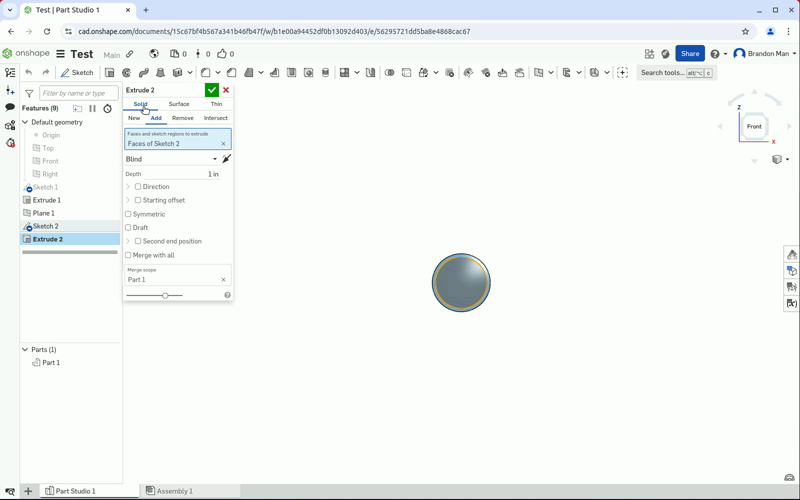
click(143, 106)
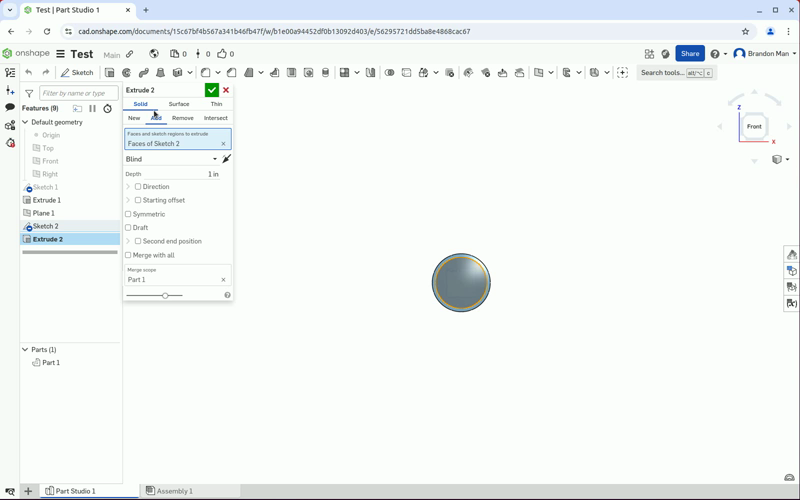
mouse_move(186, 120)
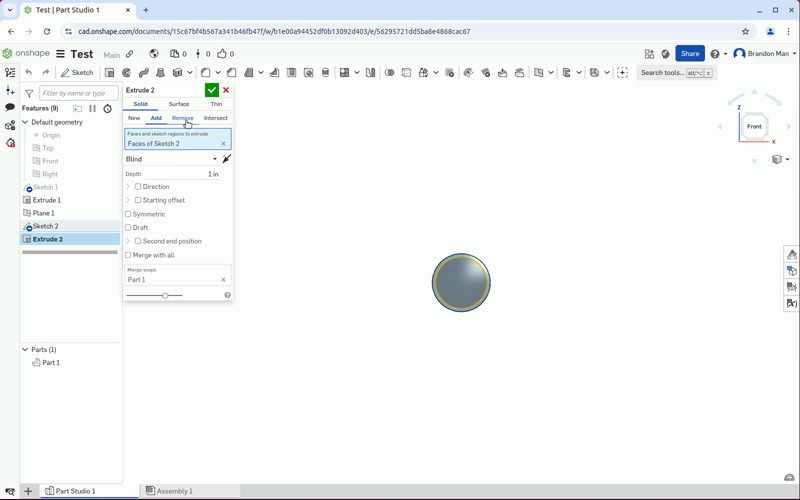
click(186, 120)
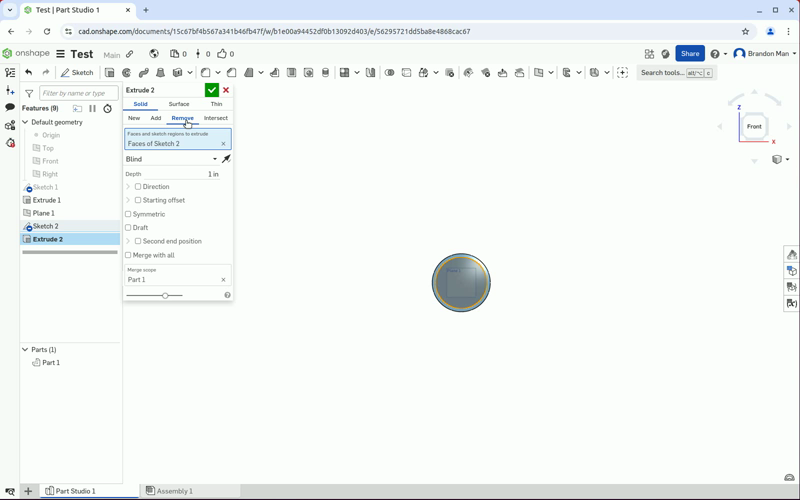
key(tab, 4)
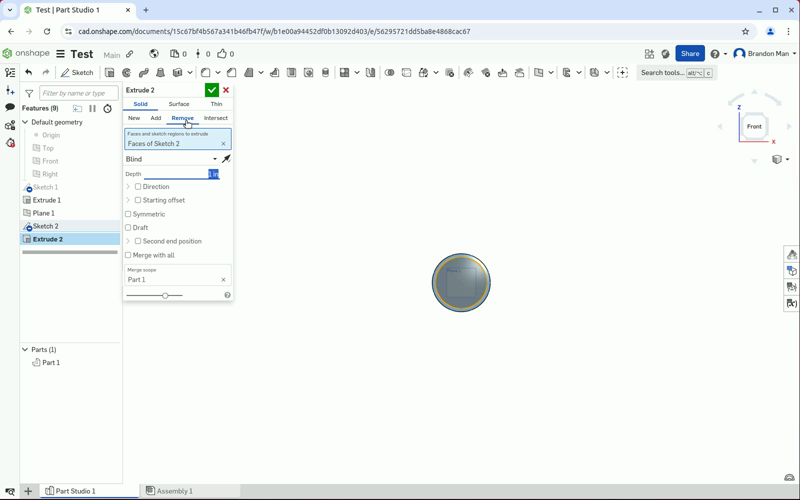
text(30.811)
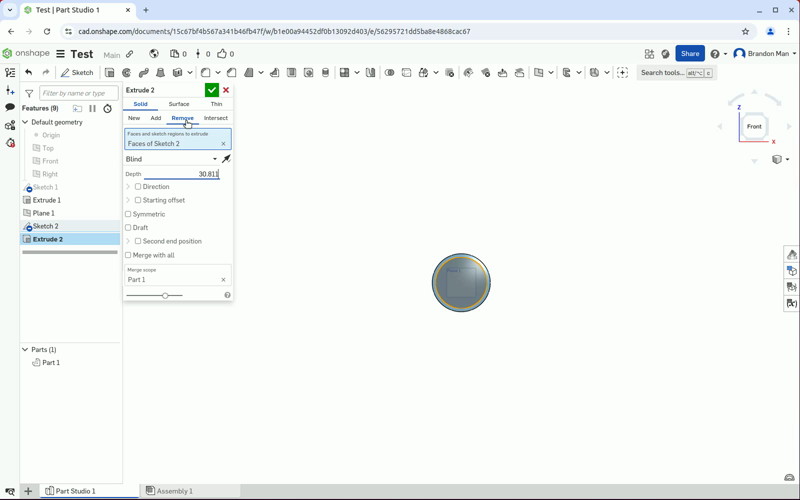
key(tab, 6)
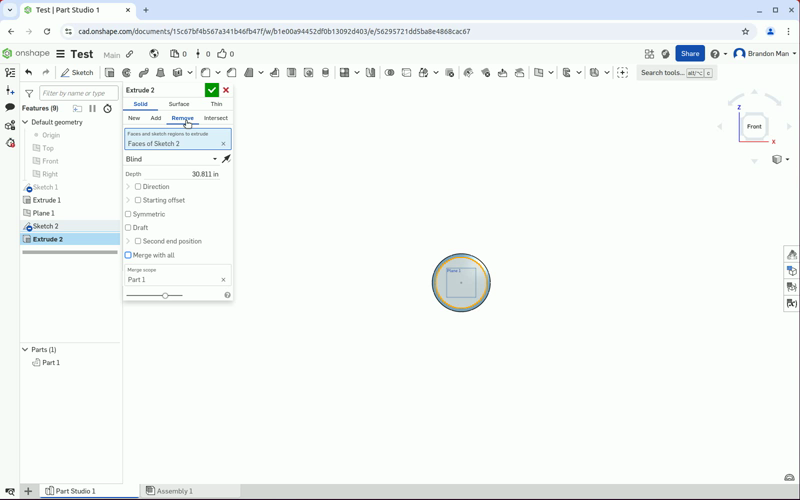
key(space)
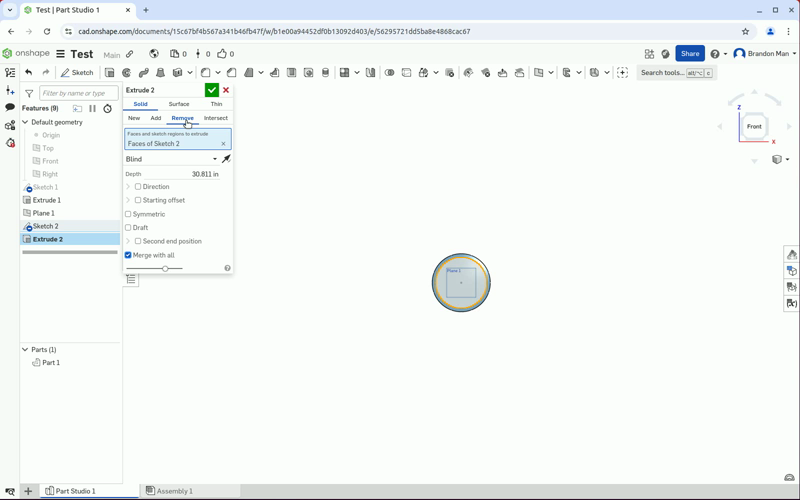
key(enter)
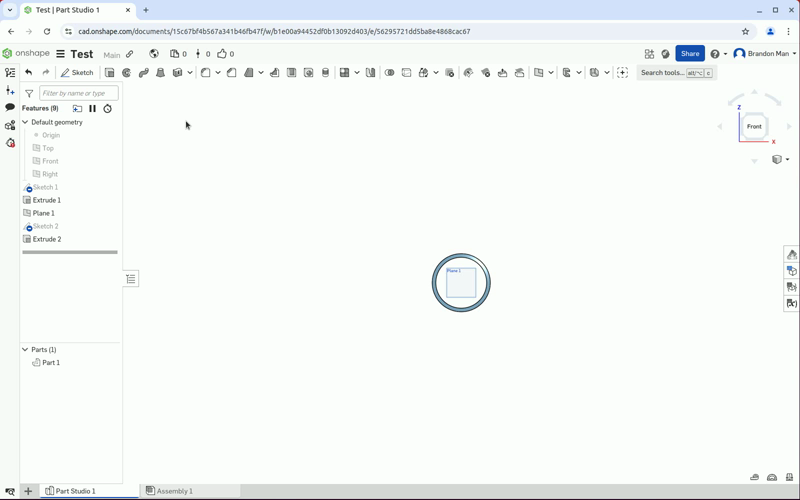
key(shift+h)
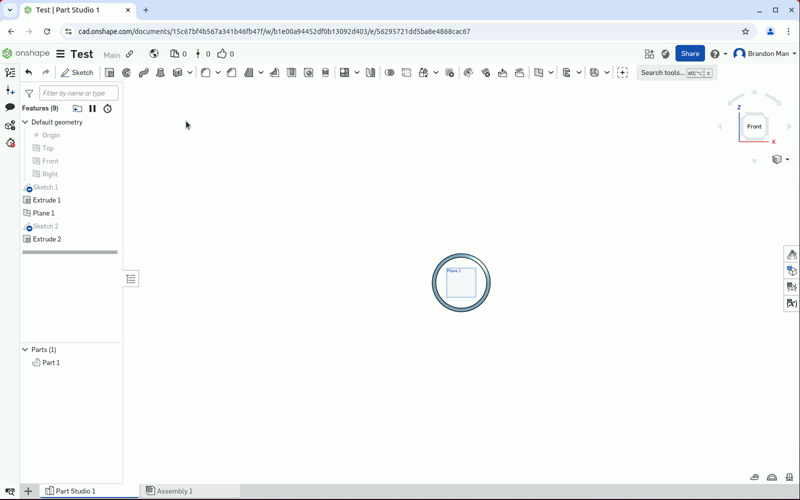
key(shift+h)
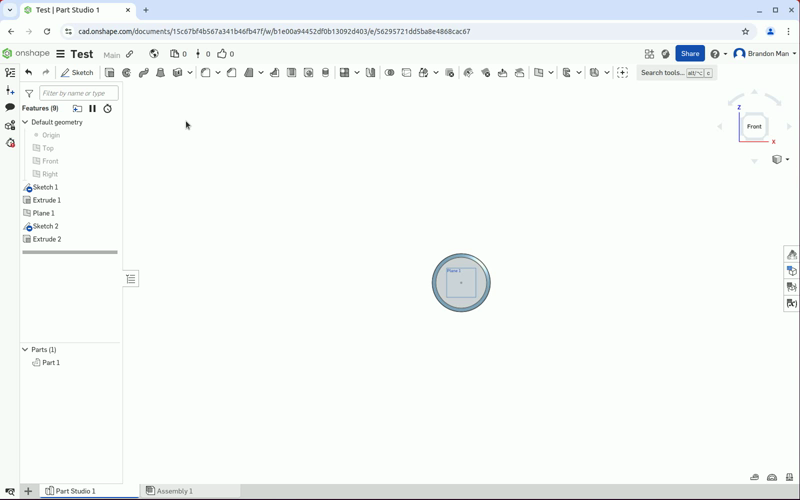
key(shift+7)
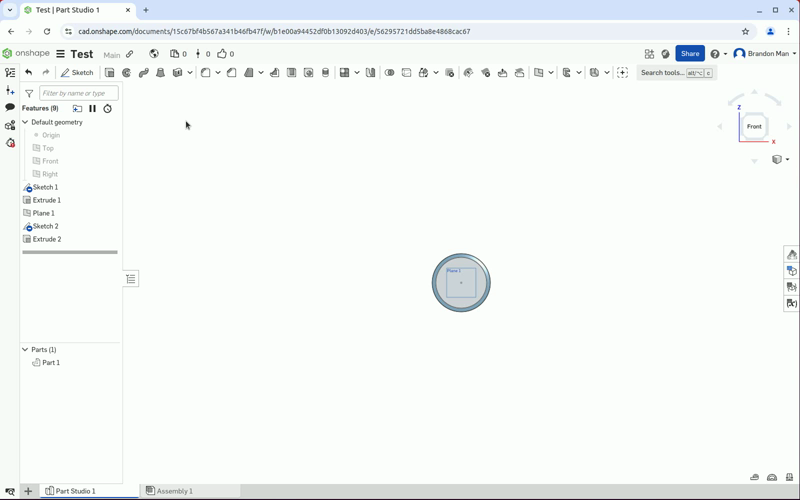
key(left, 2)
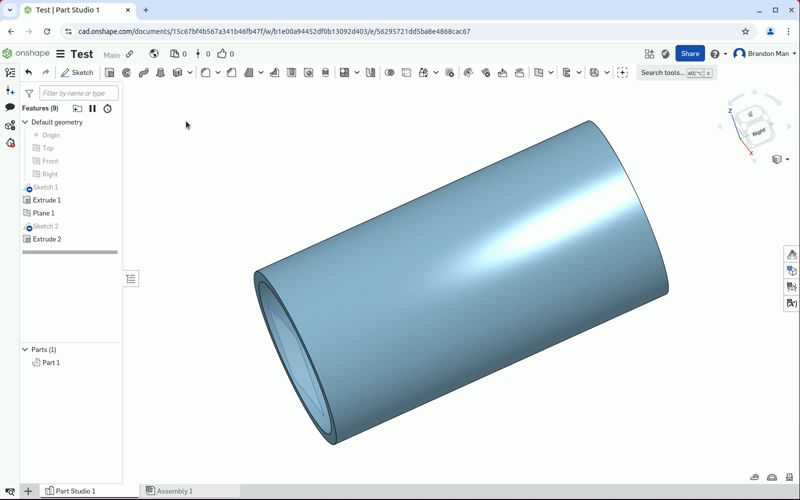
key(down, 2)
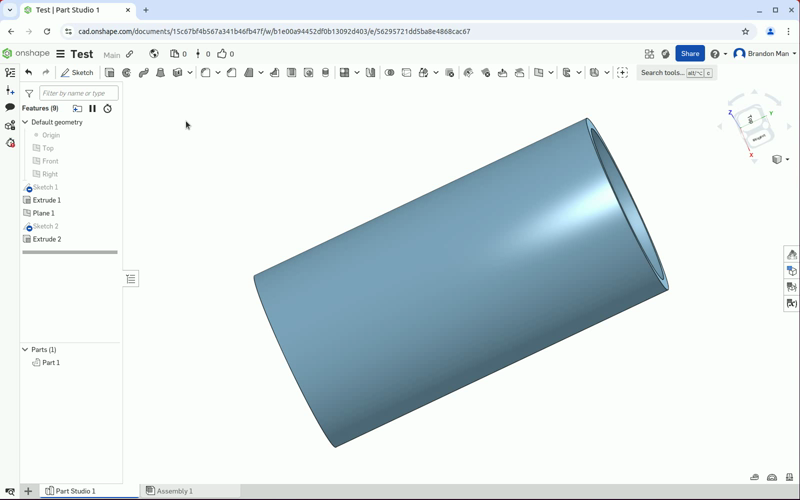
key(up, 2)
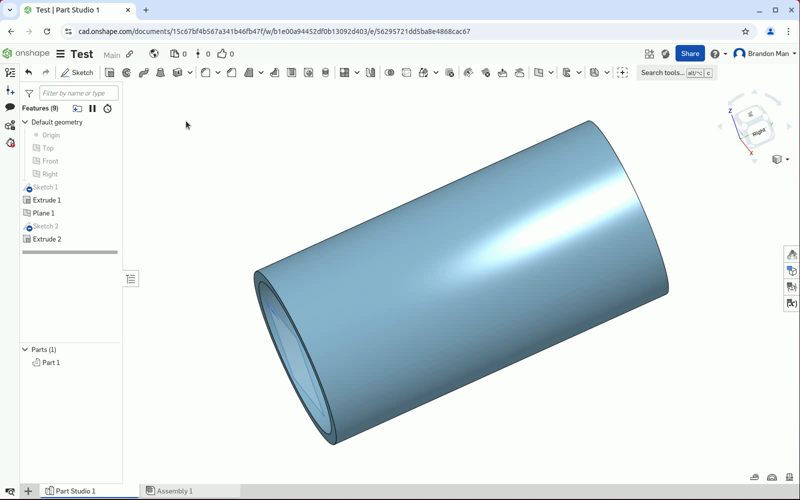
key(right, 2)
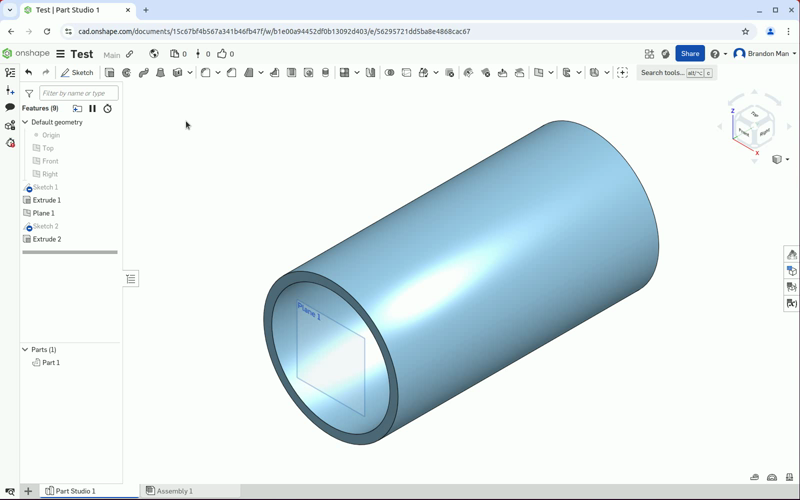
mouse_move(73, 189)
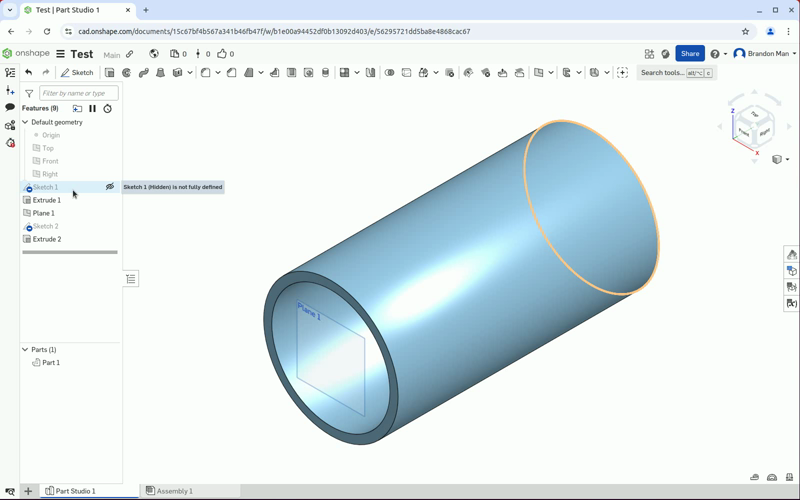
click(73, 189)